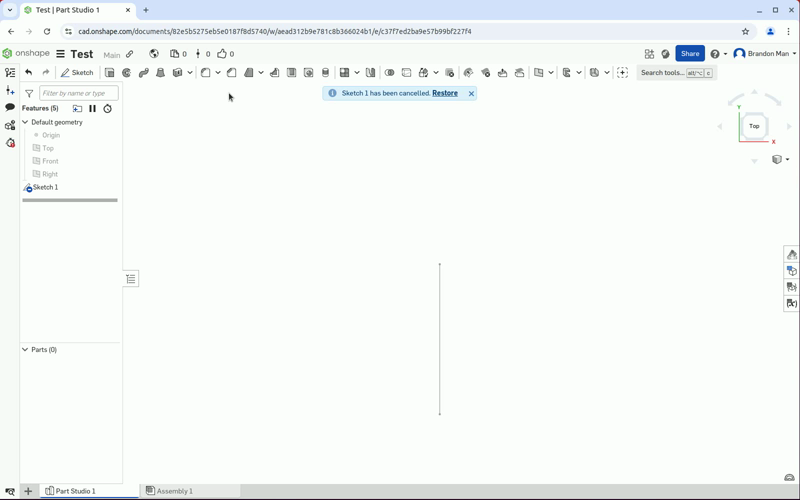
key(shift+h)
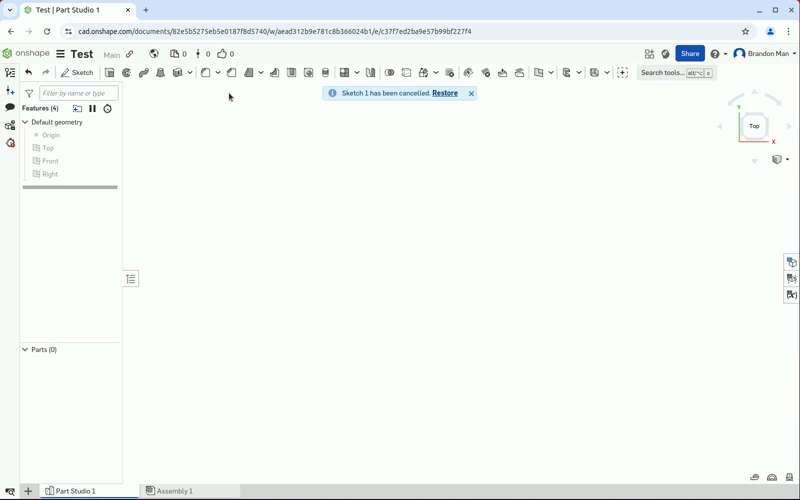
mouse_move(73, 352)
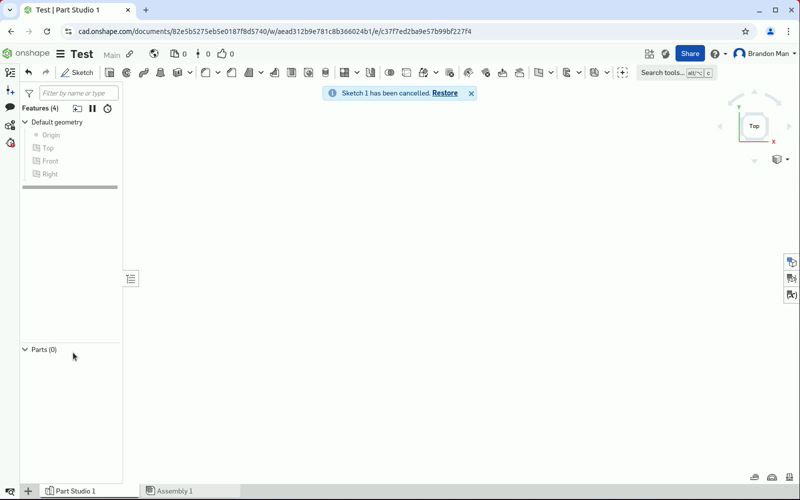
key(y)
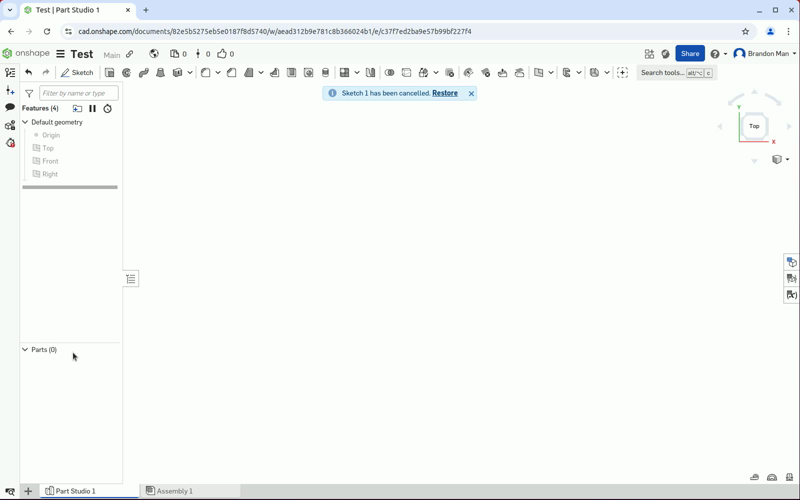
key(shift+p)
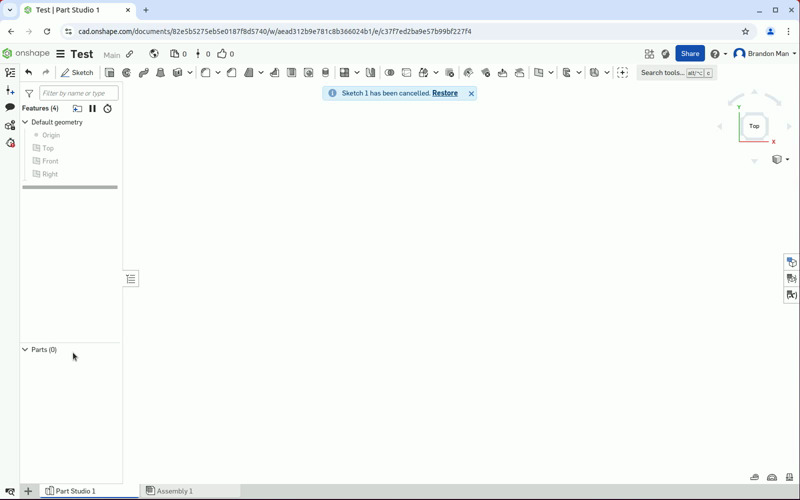
key(space)
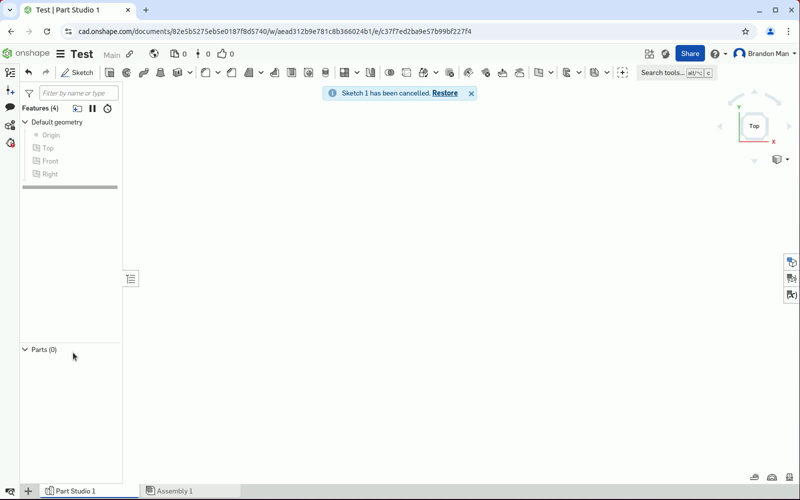
key_down(shift)
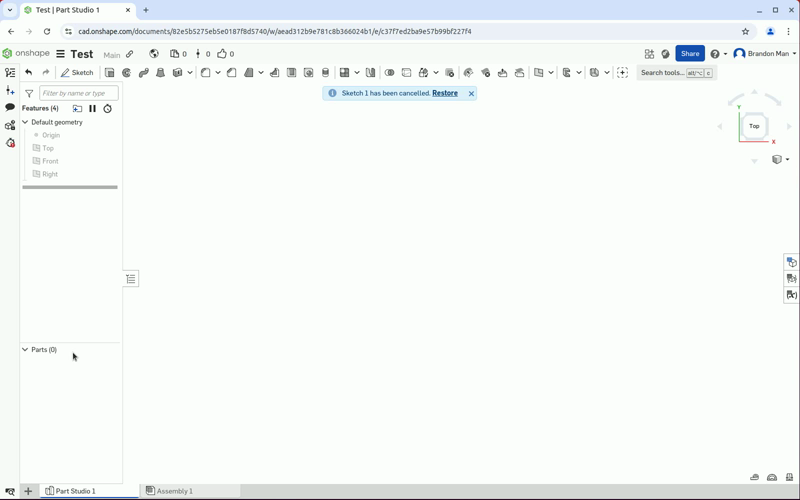
key(up)
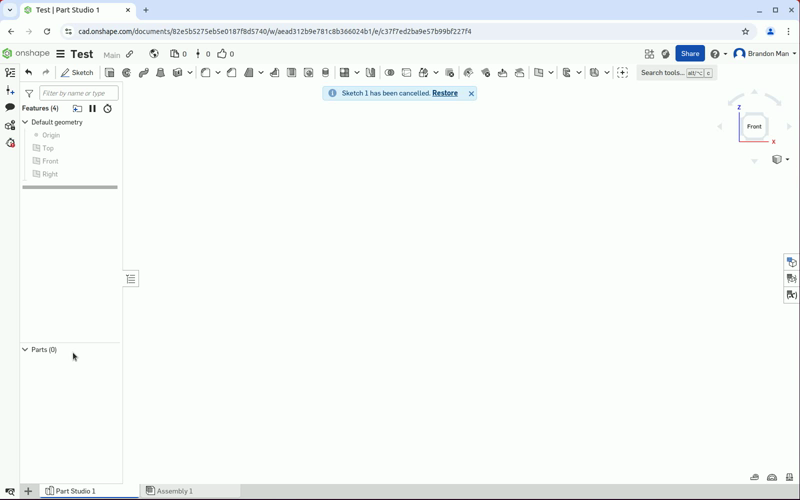
key_up(shift)
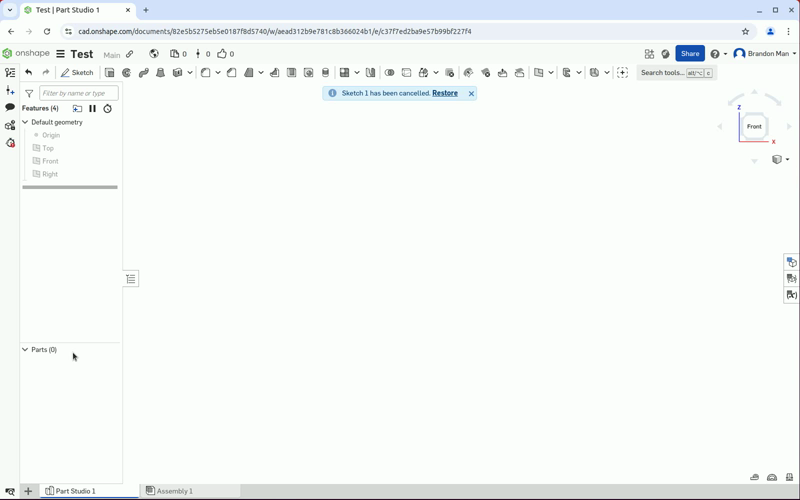
mouse_move(73, 352)
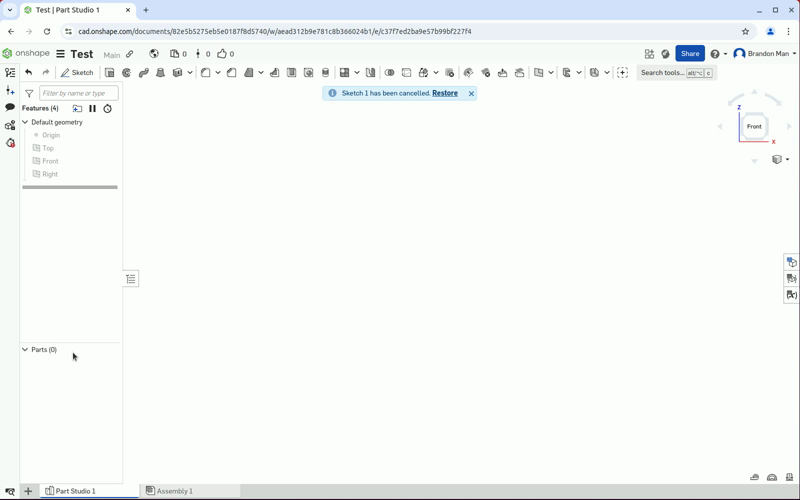
key(shift+y)
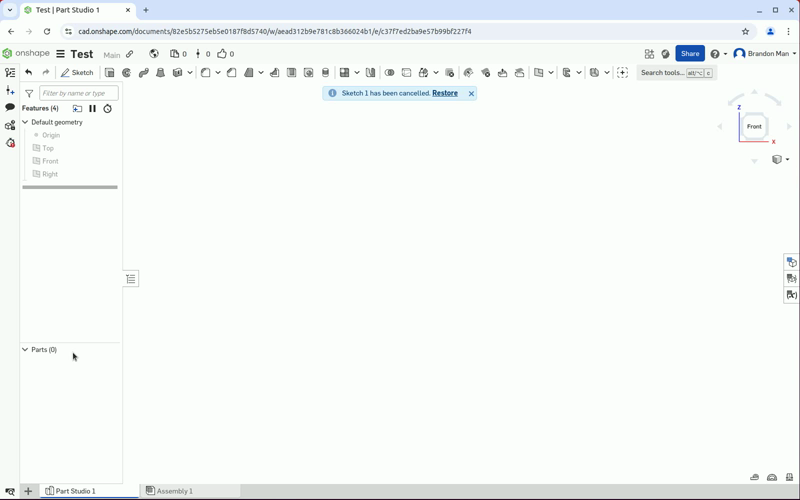
key(shift+s)
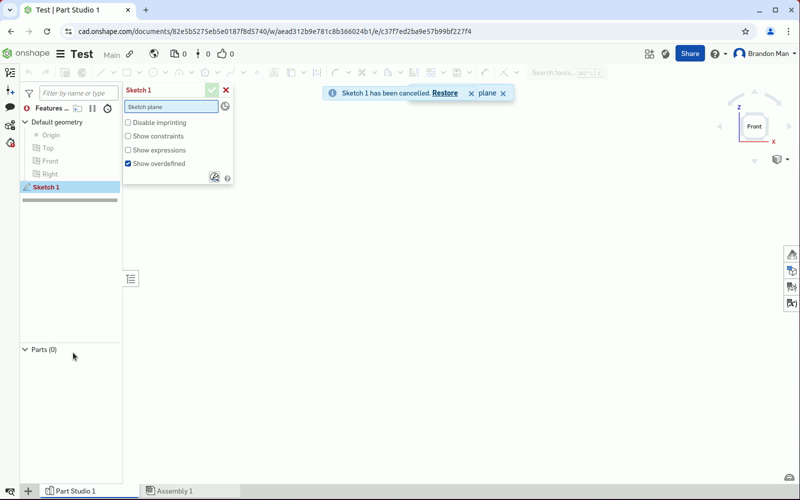
mouse_move(73, 163)
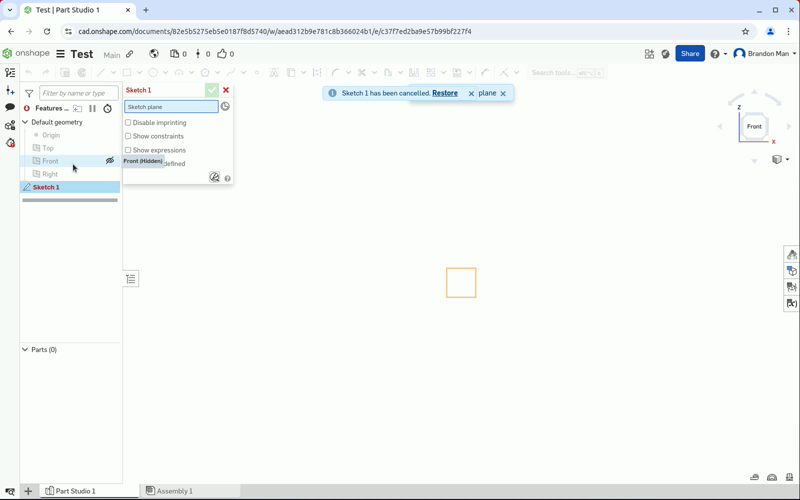
click(73, 163)
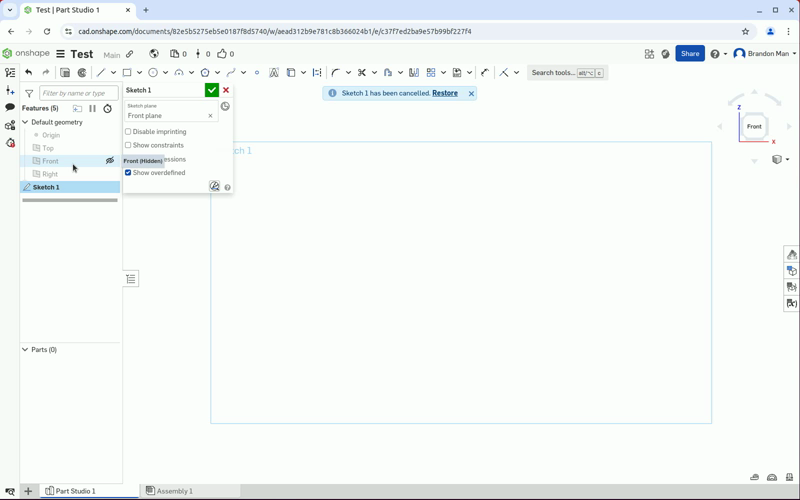
mouse_move(73, 352)
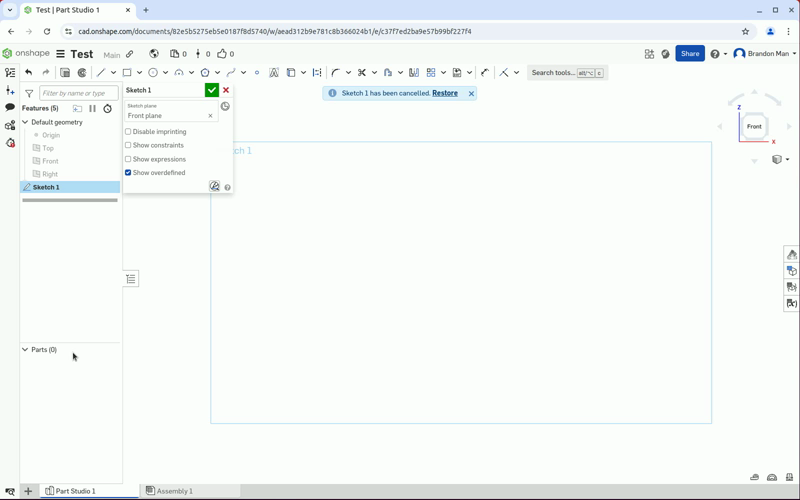
key(y)
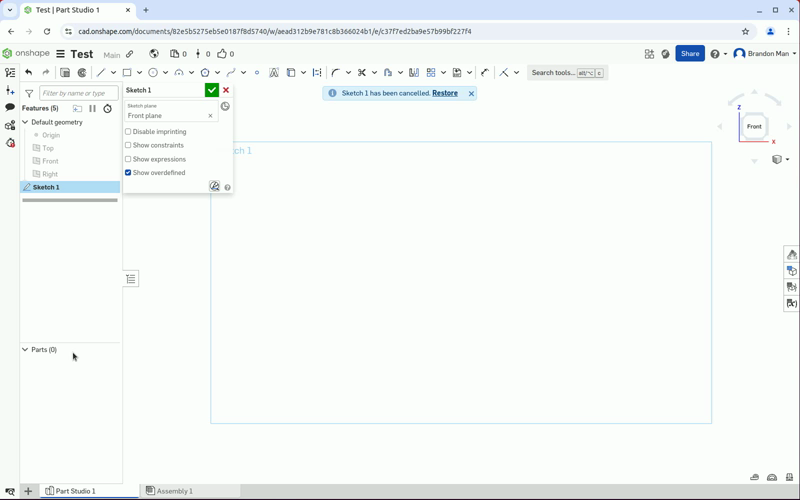
key(c)
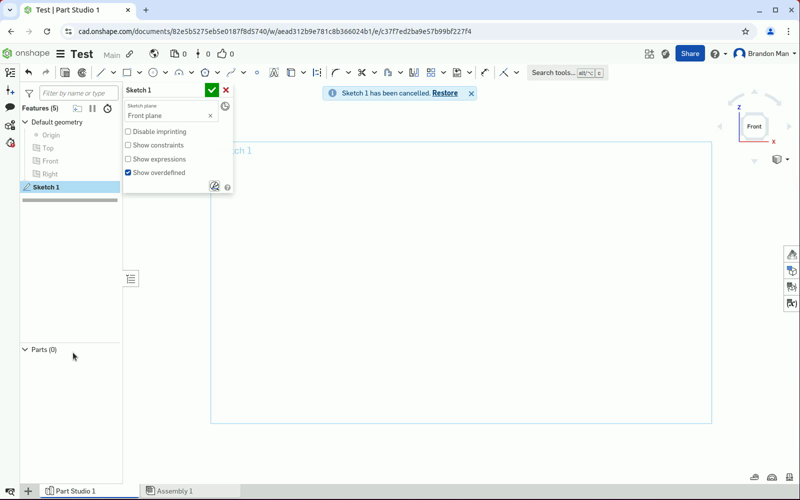
key_down(shift)
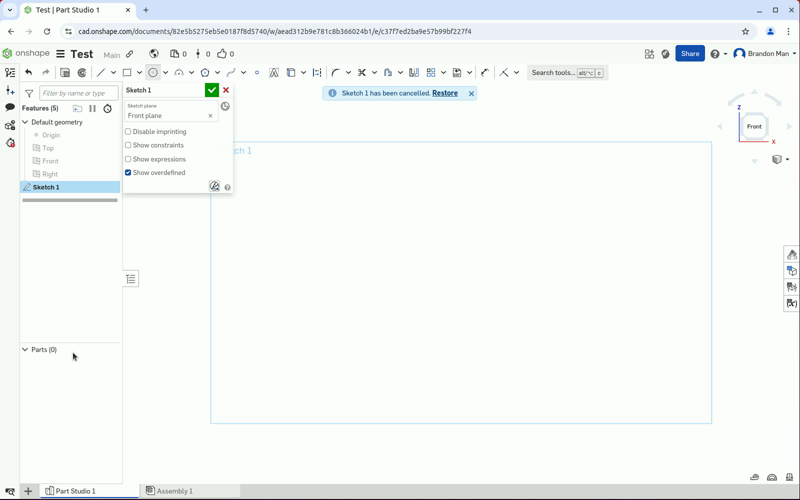
mouse_move(461, 282)
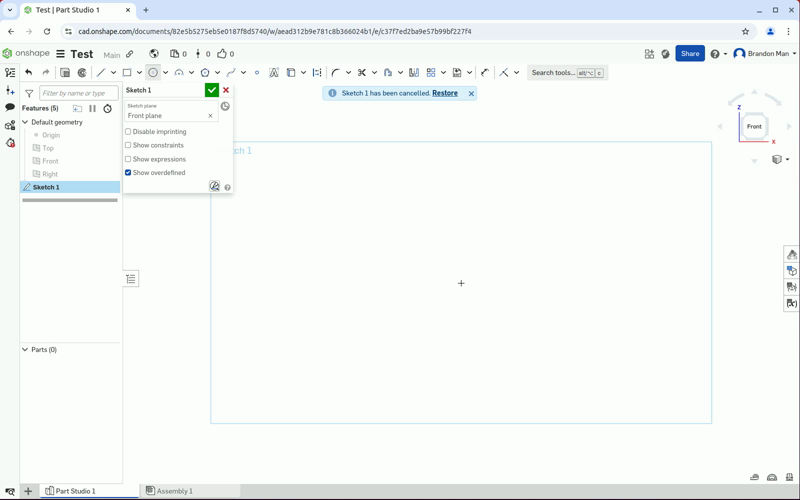
click(461, 282)
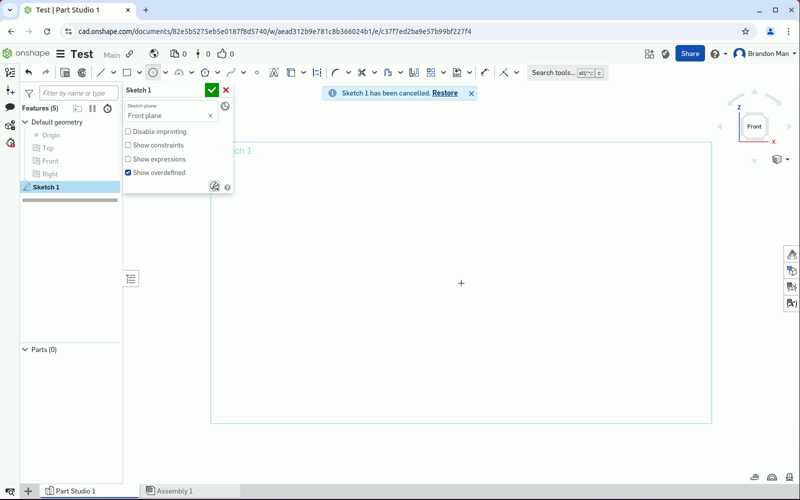
key_up(shift)
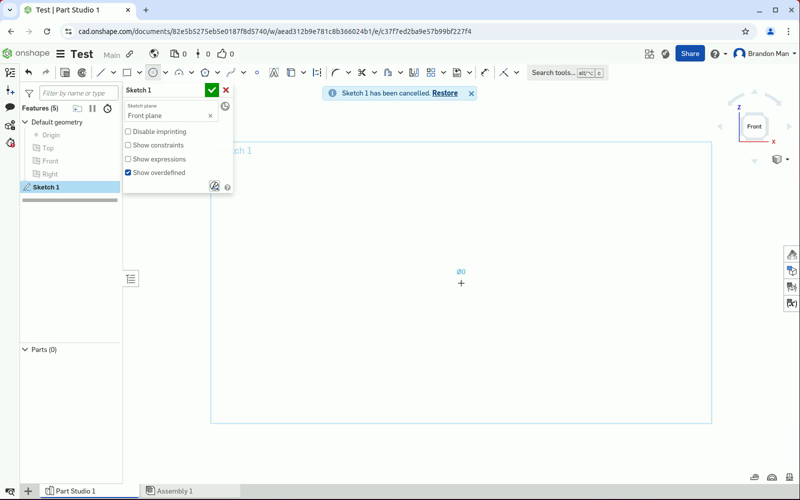
mouse_move(574, 282)
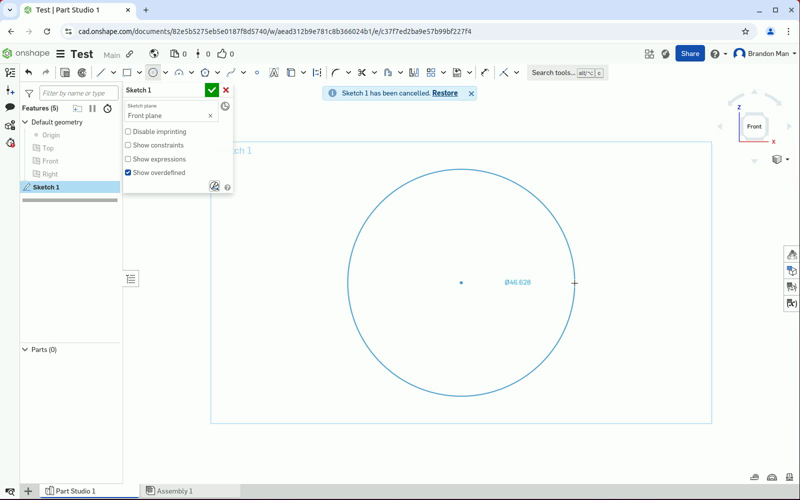
click(574, 282)
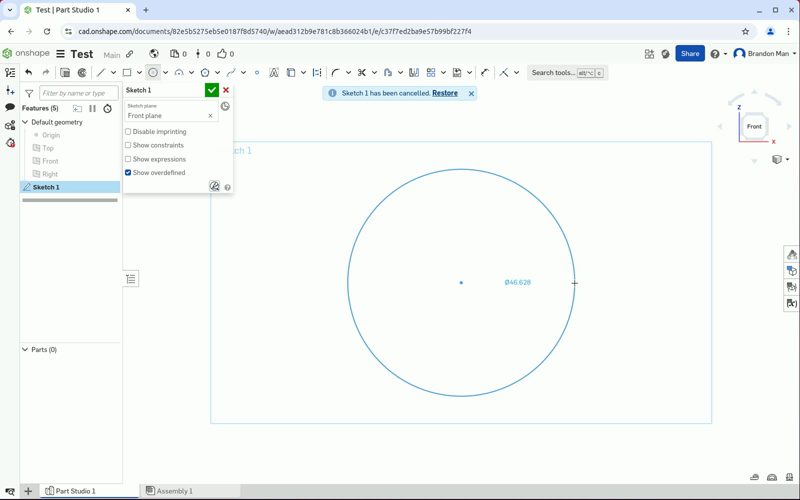
key(esc)
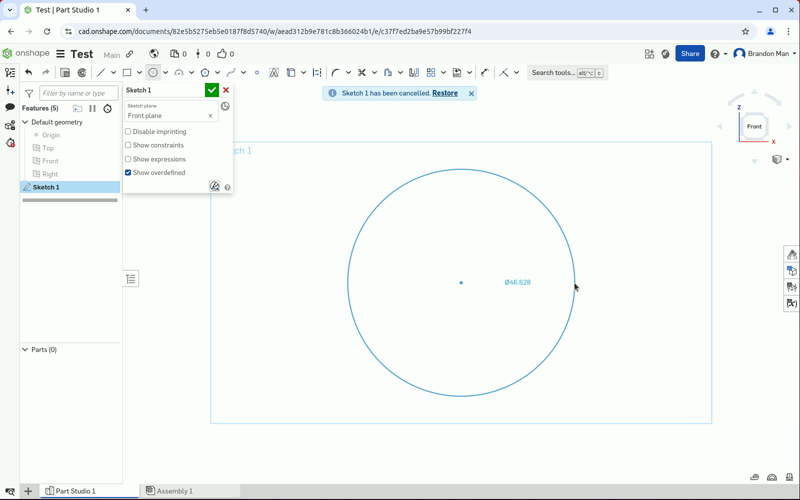
mouse_move(416, 322)
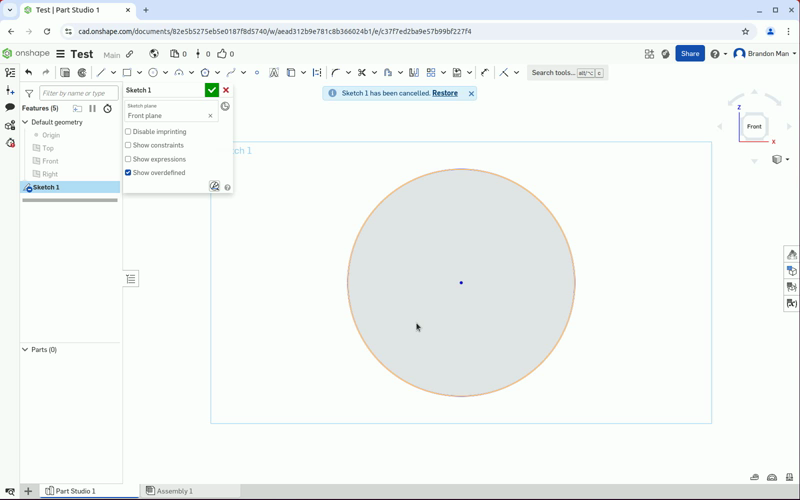
click(416, 322)
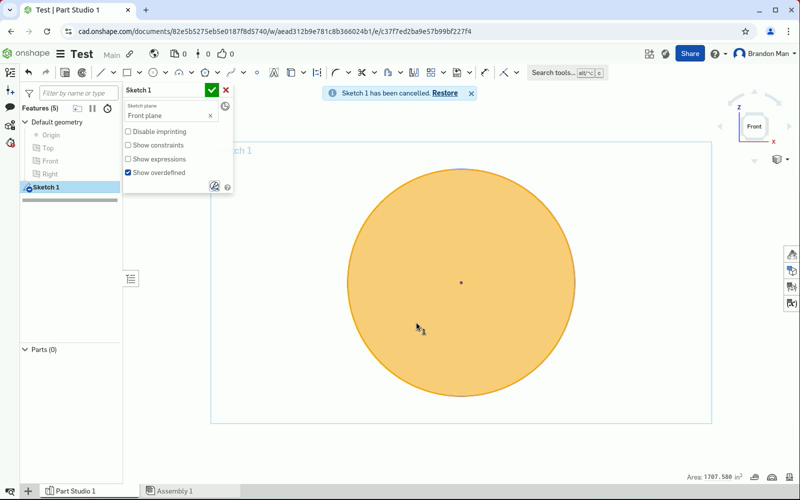
mouse_move(73, 352)
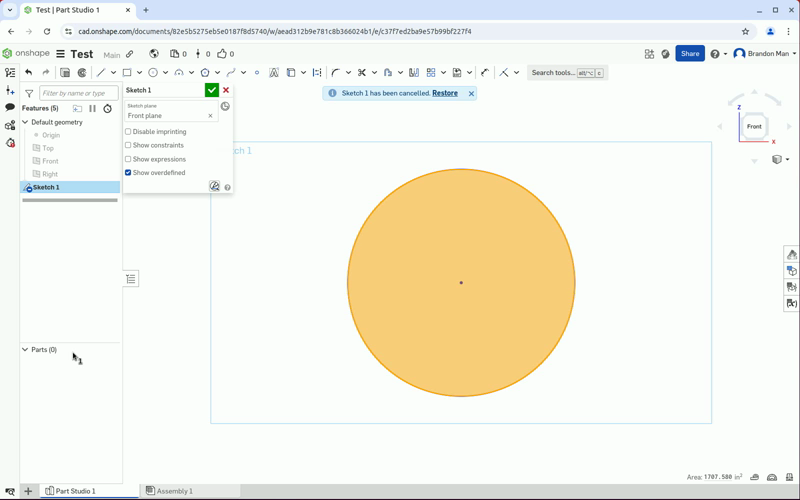
key(shift+y)
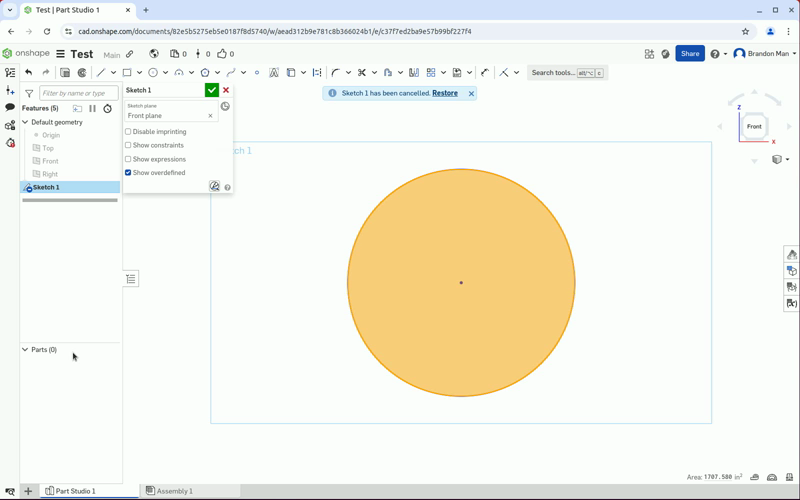
key(shift+e)
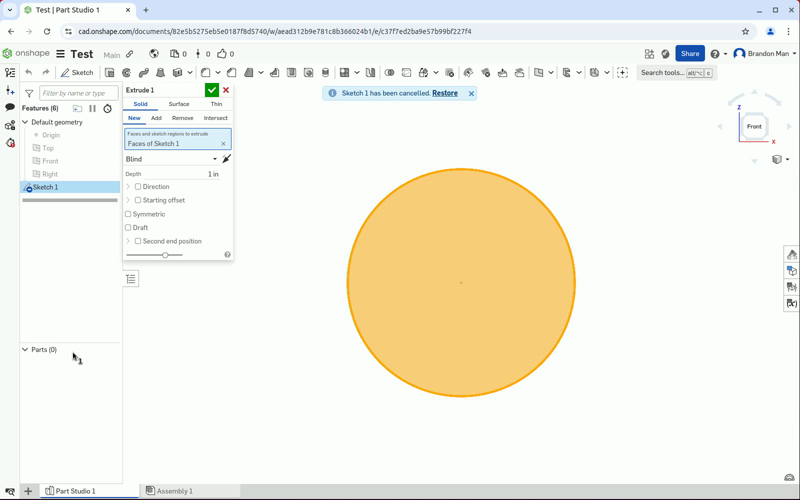
mouse_move(143, 106)
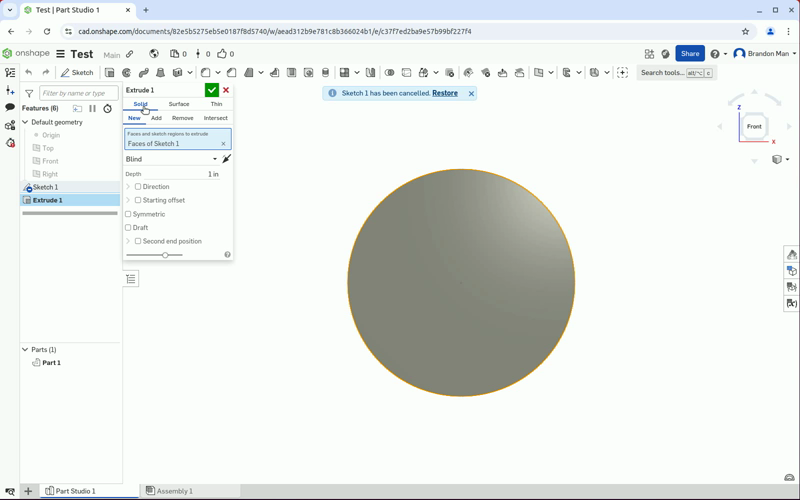
click(143, 106)
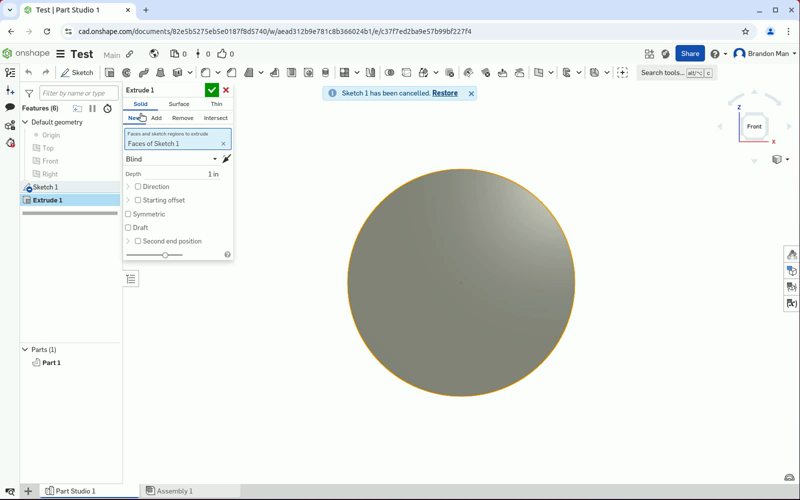
mouse_move(137, 120)
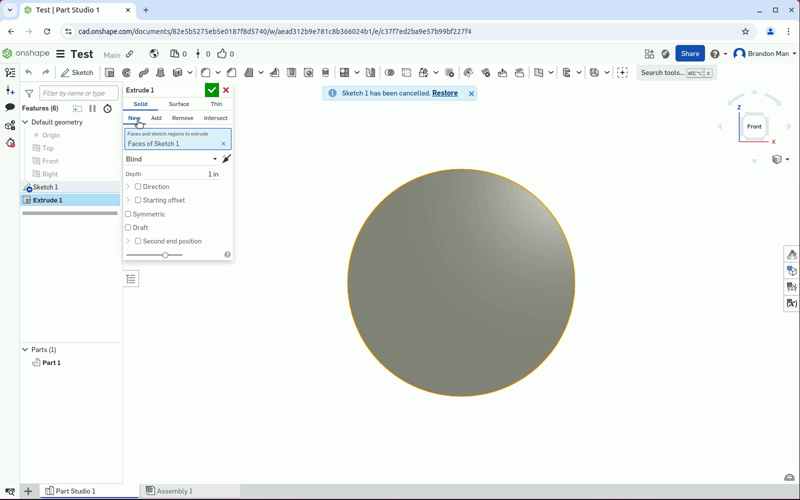
click(137, 120)
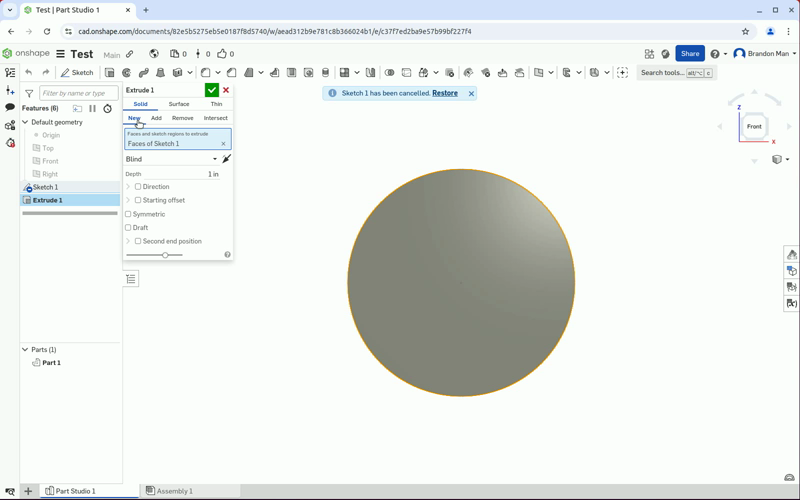
key(tab, 4)
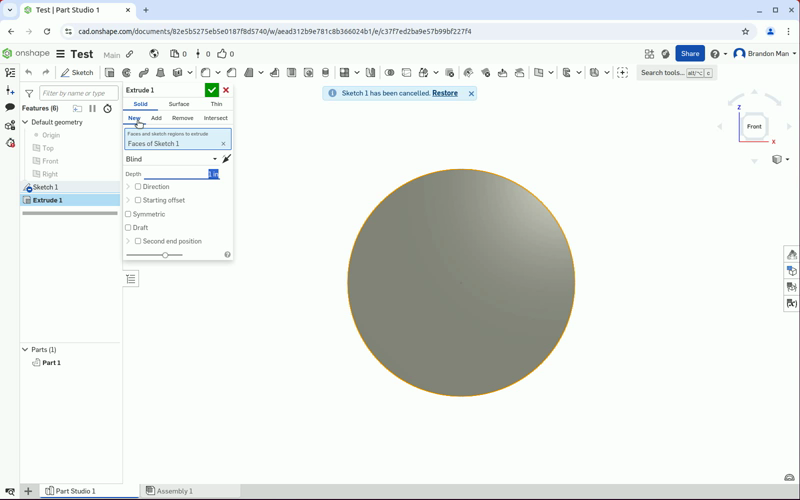
text(6.74)
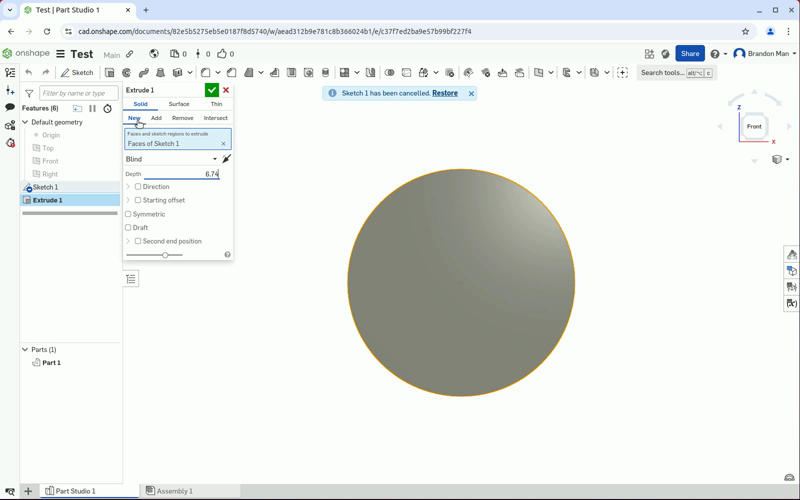
key(enter)
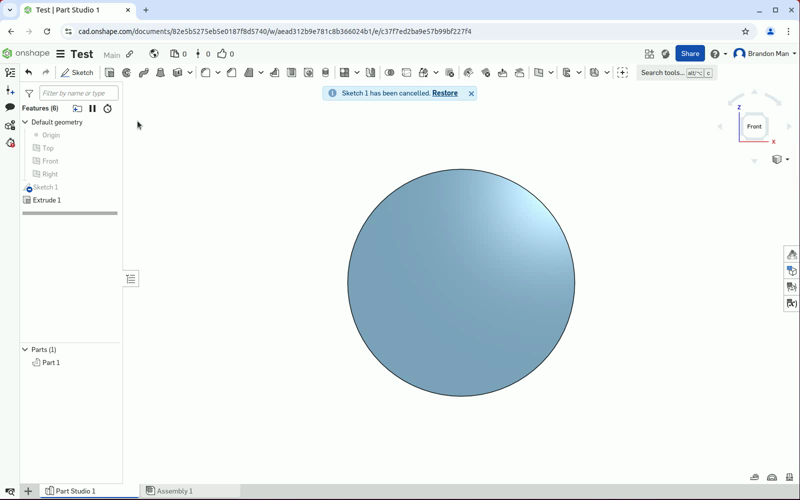
key(shift+h)
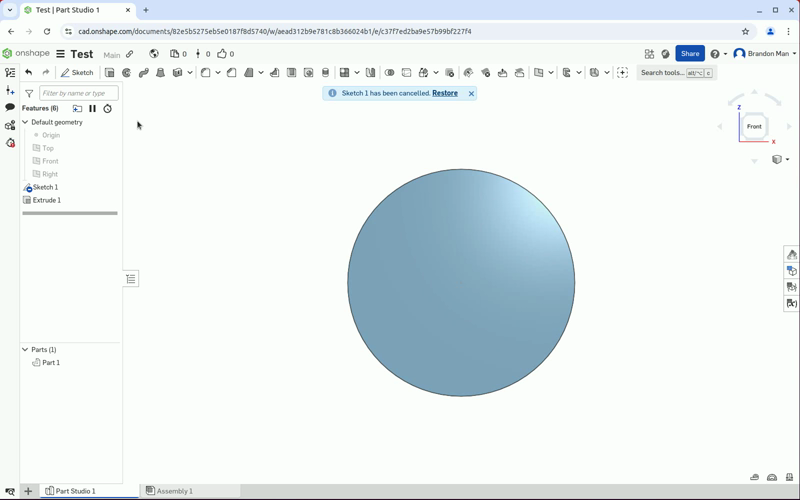
key(shift+h)
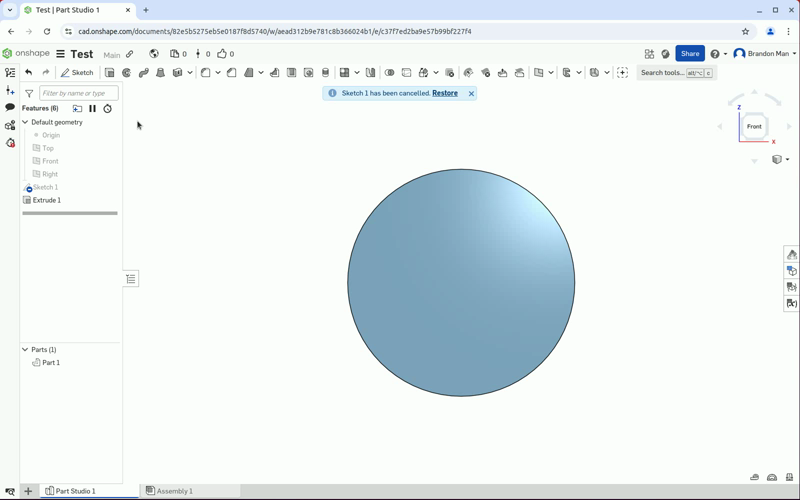
mouse_move(73, 189)
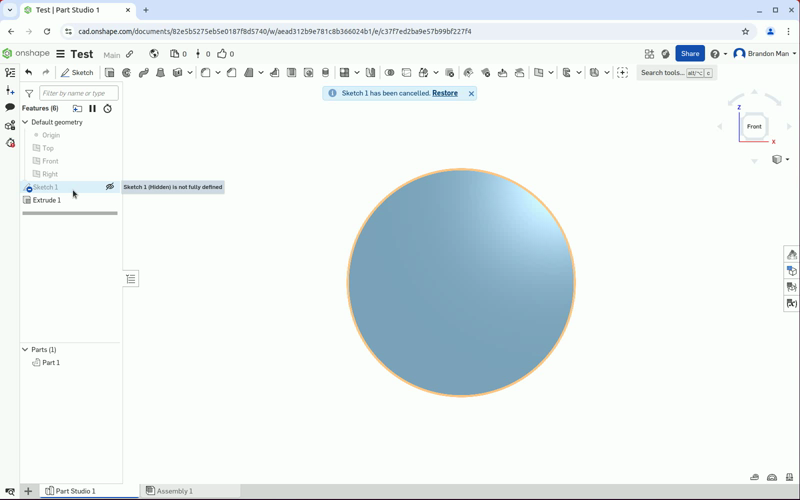
click(73, 189)
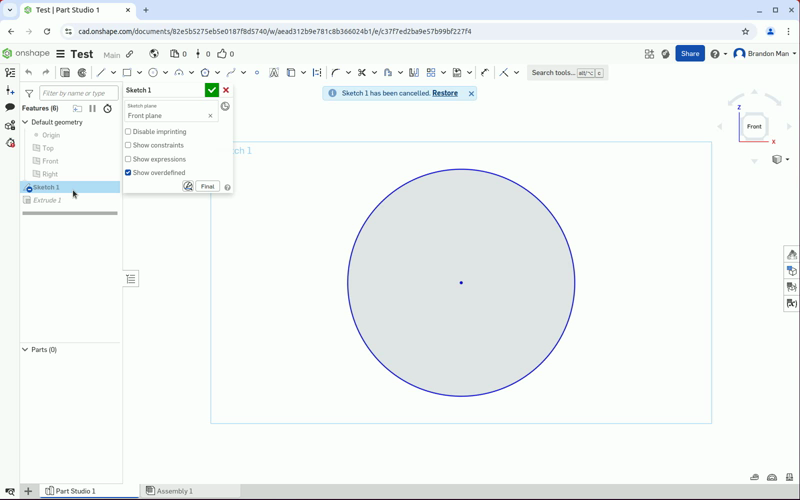
mouse_move(229, 92)
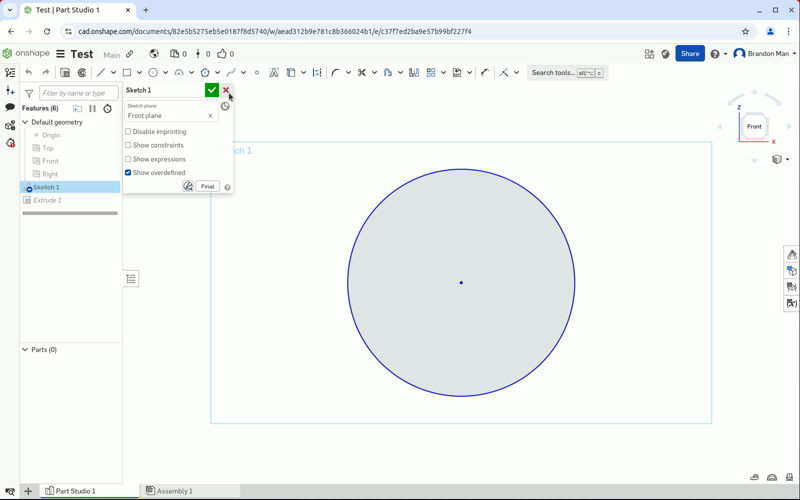
click(229, 92)
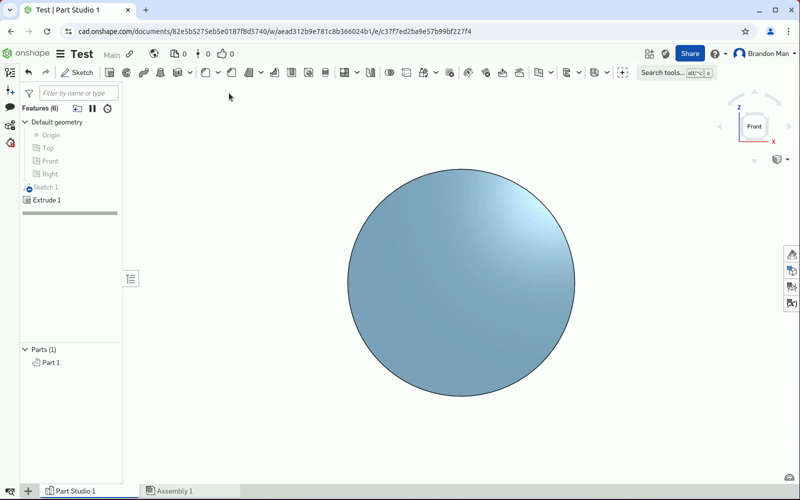
mouse_move(541, 75)
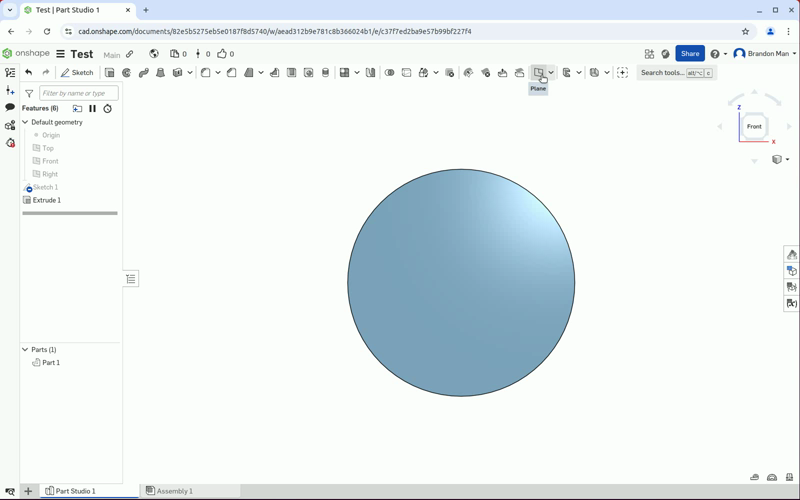
click(541, 75)
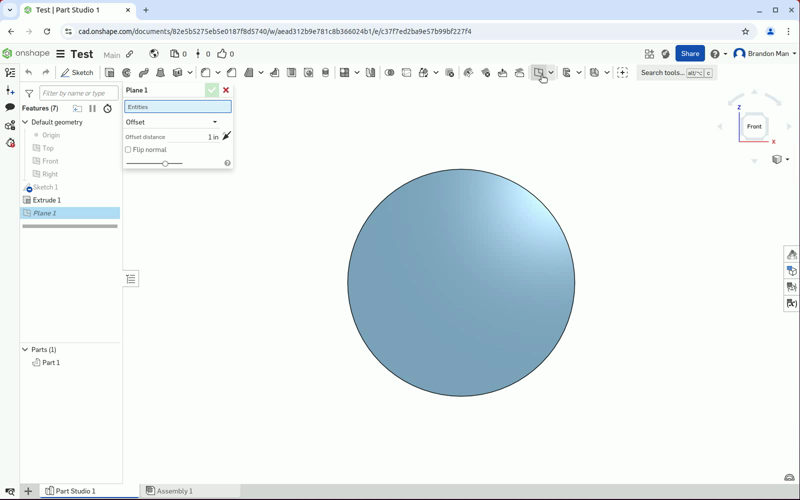
mouse_move(73, 163)
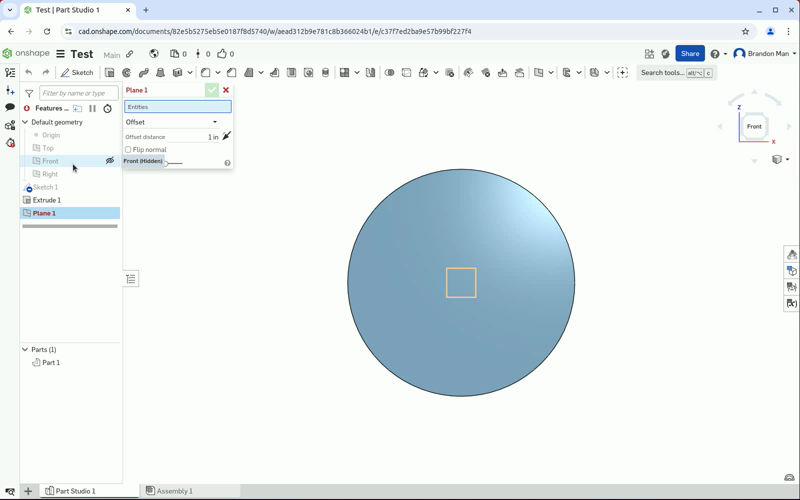
click(73, 163)
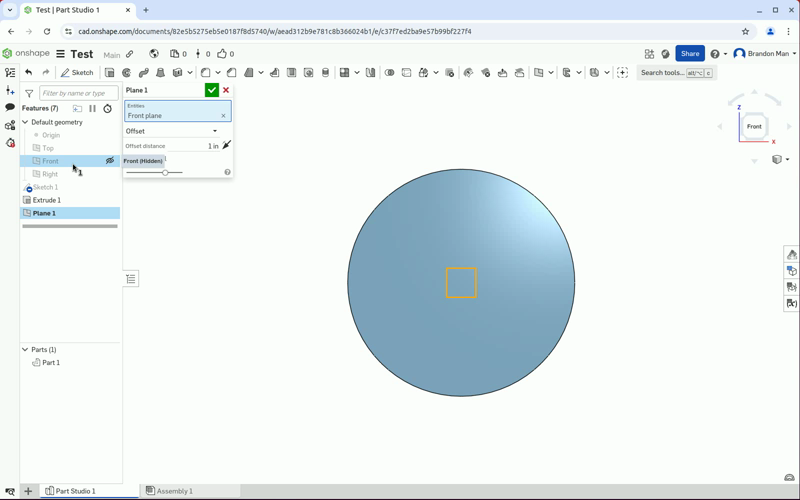
key(tab, 2)
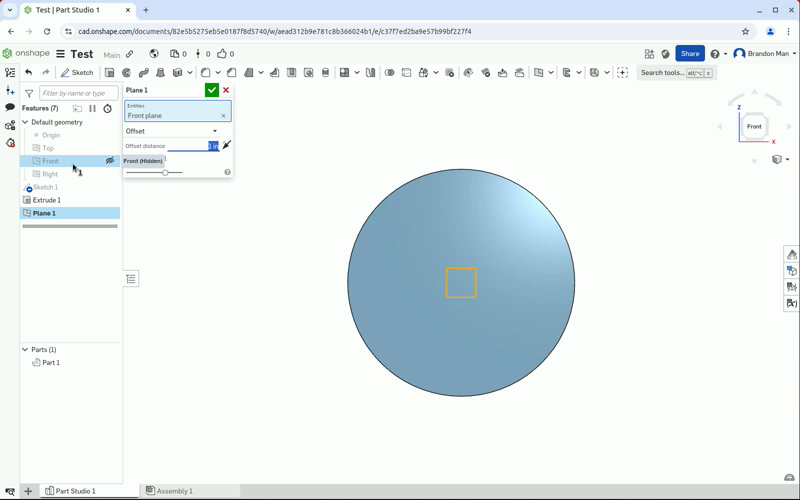
text(6.748)
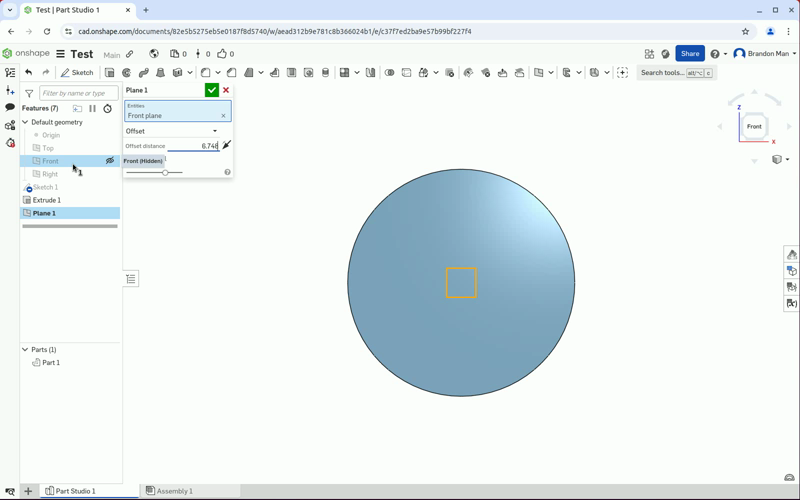
key(enter, 2)
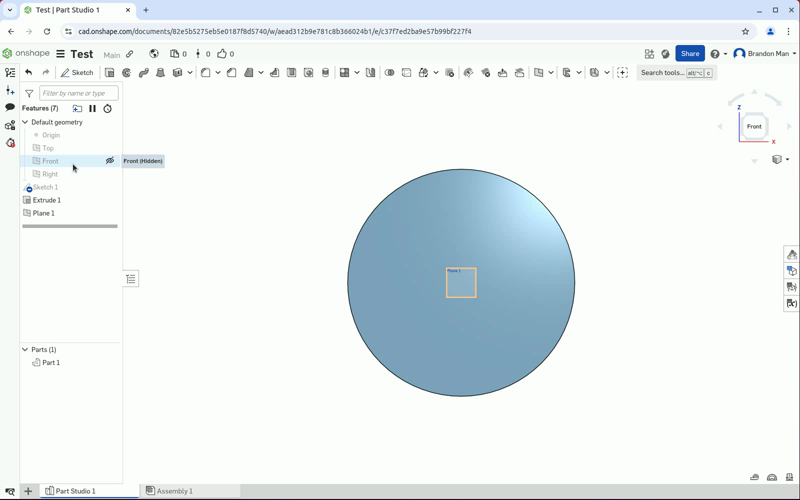
key(shift+s)
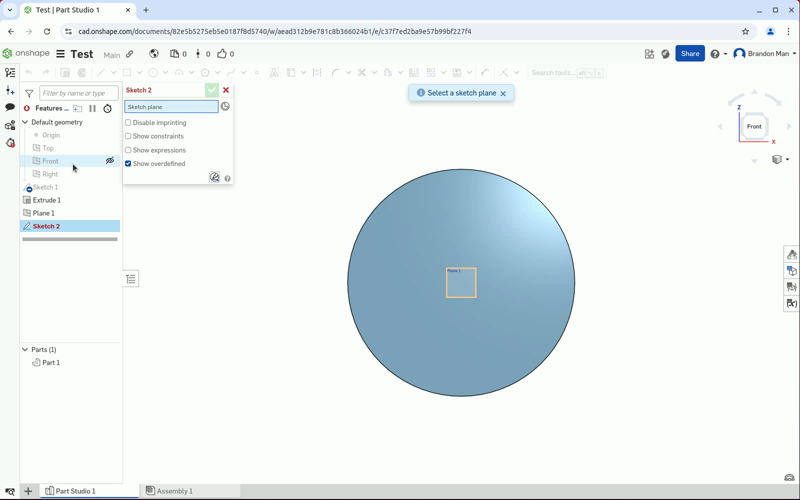
mouse_move(73, 215)
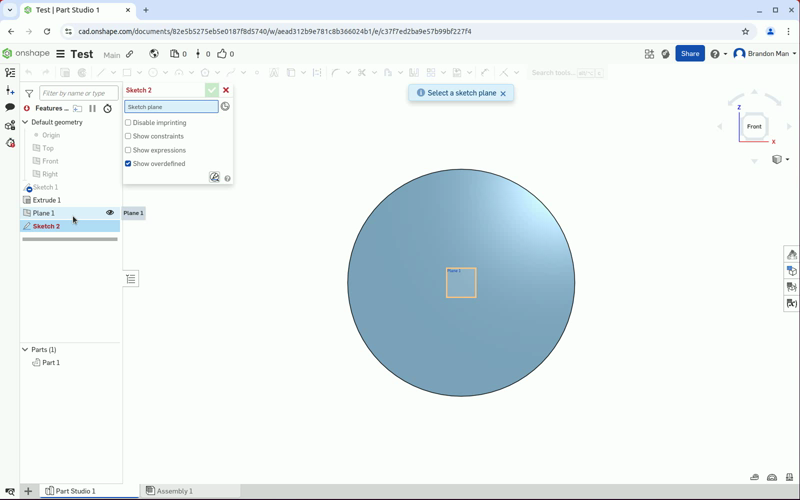
click(73, 215)
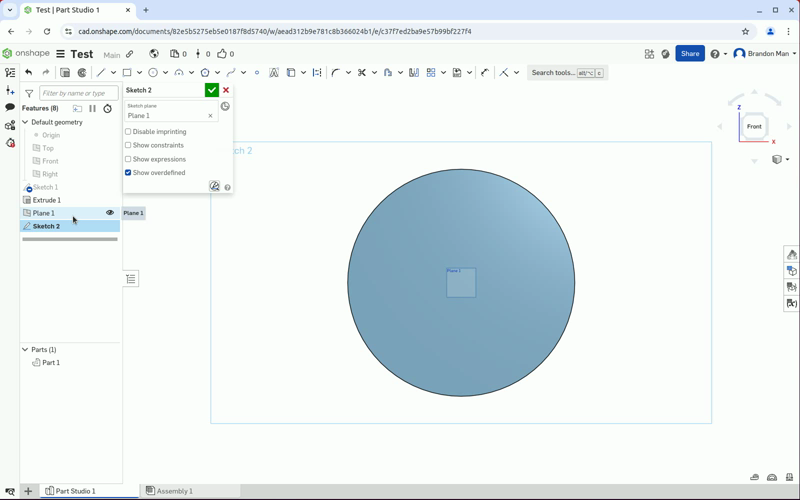
mouse_move(73, 352)
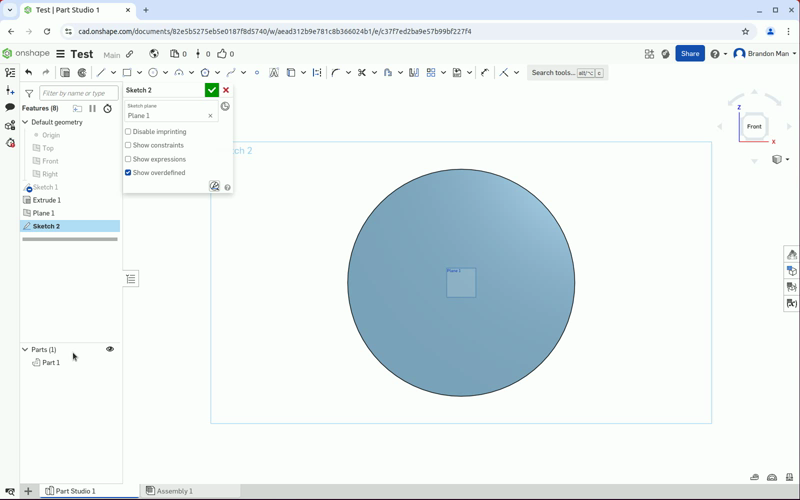
key(y)
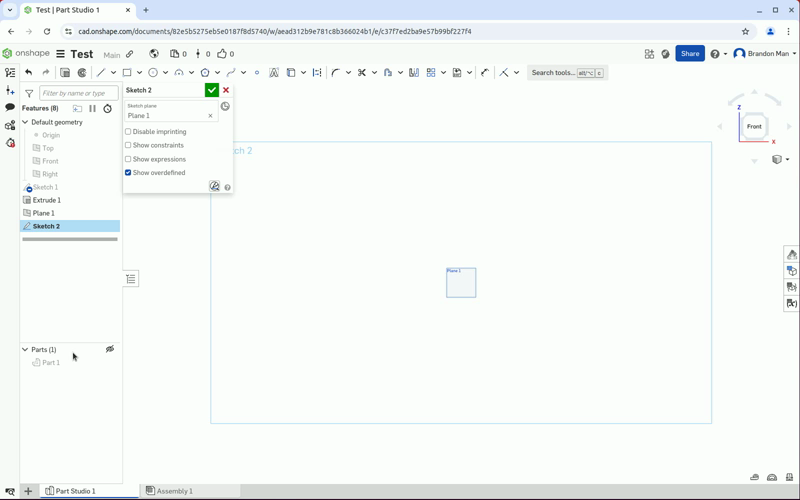
key(c)
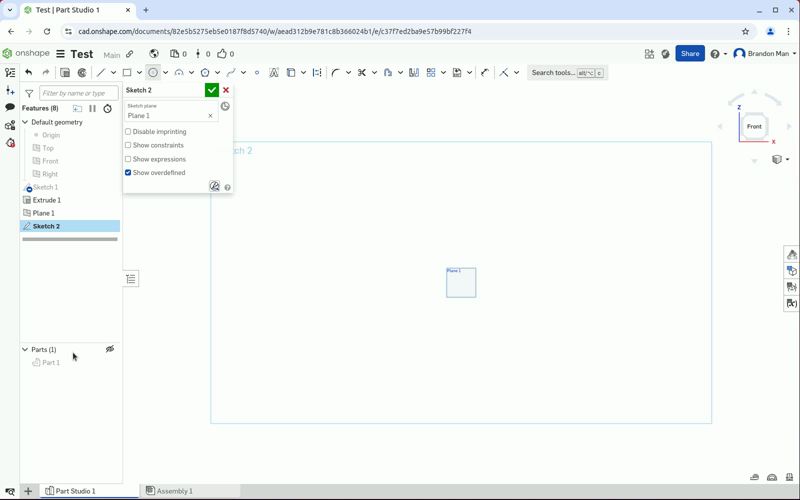
key_down(shift)
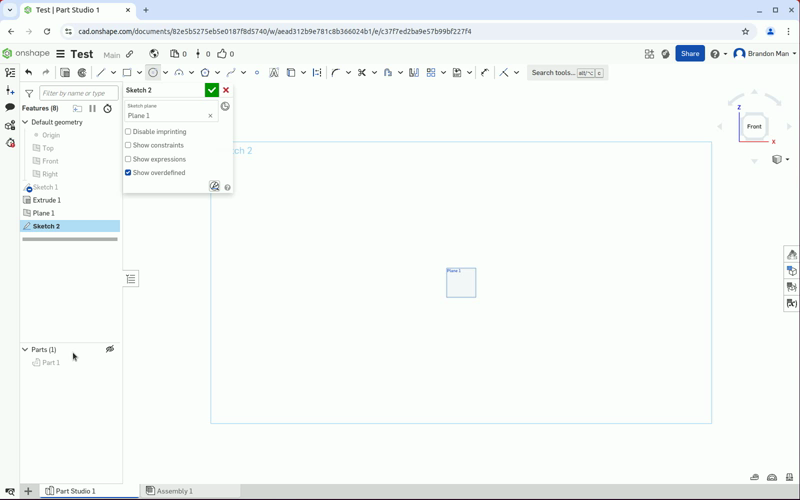
mouse_move(461, 282)
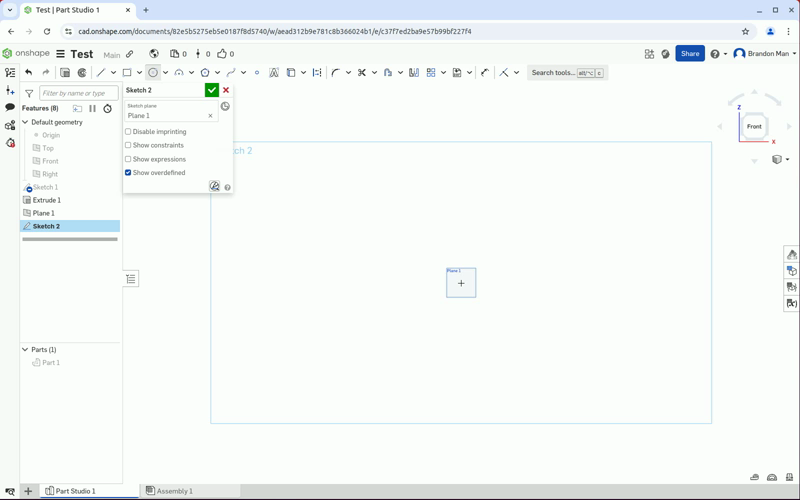
click(461, 282)
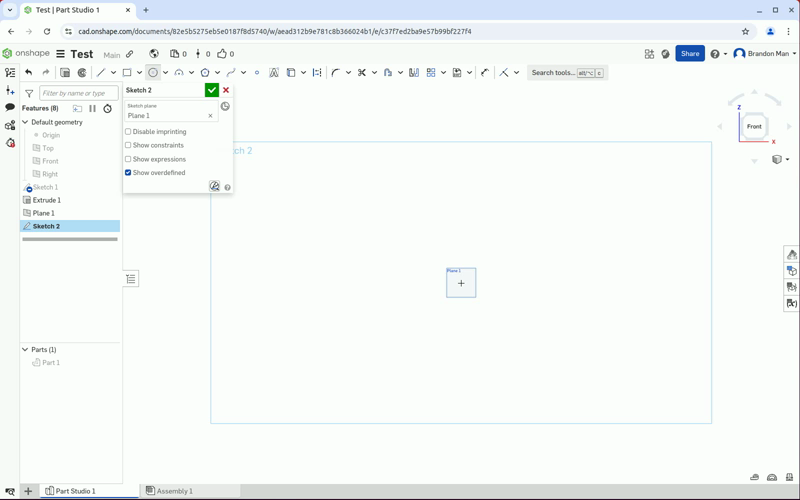
key_up(shift)
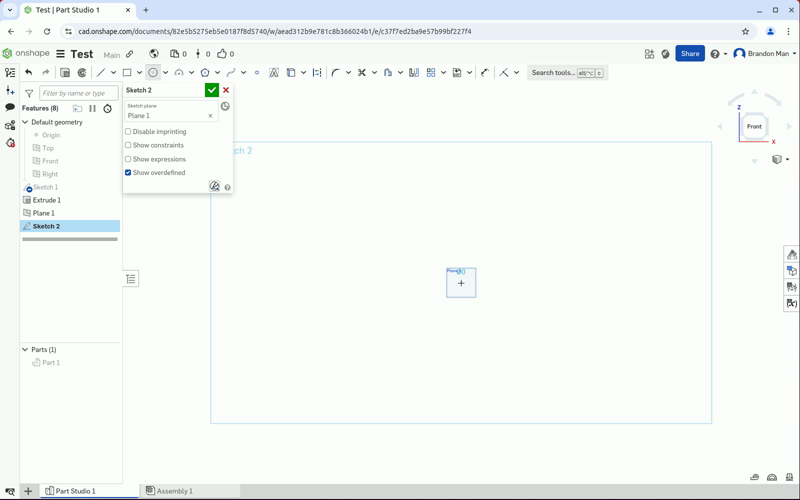
mouse_move(566, 282)
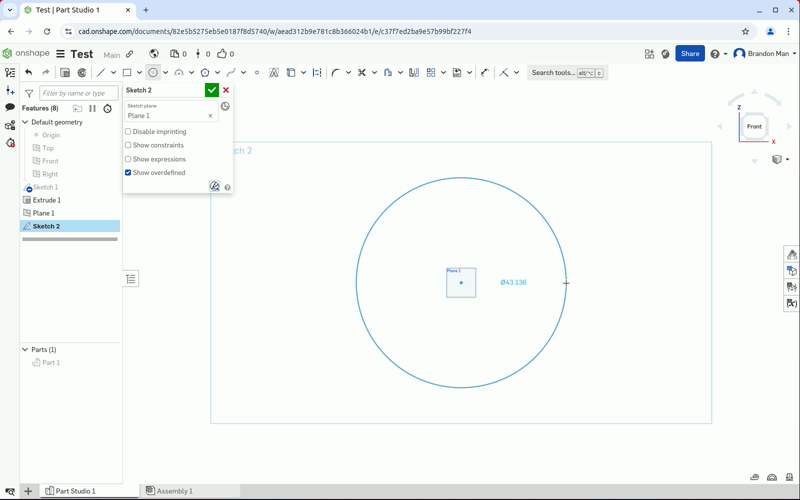
click(566, 282)
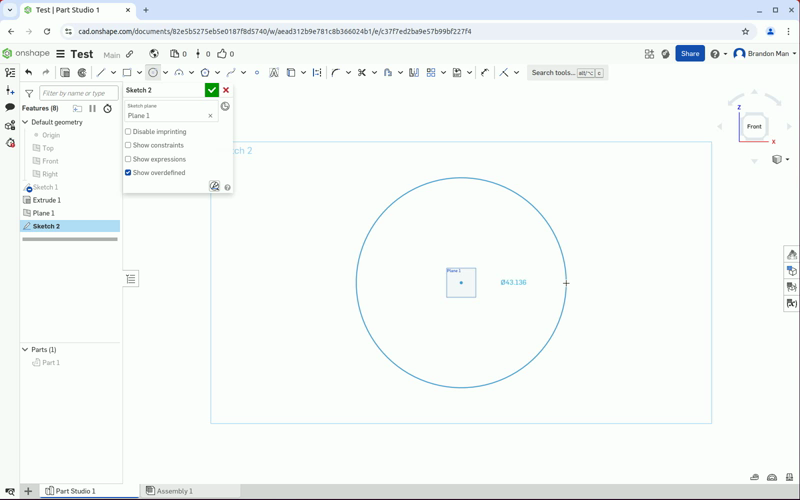
key(esc)
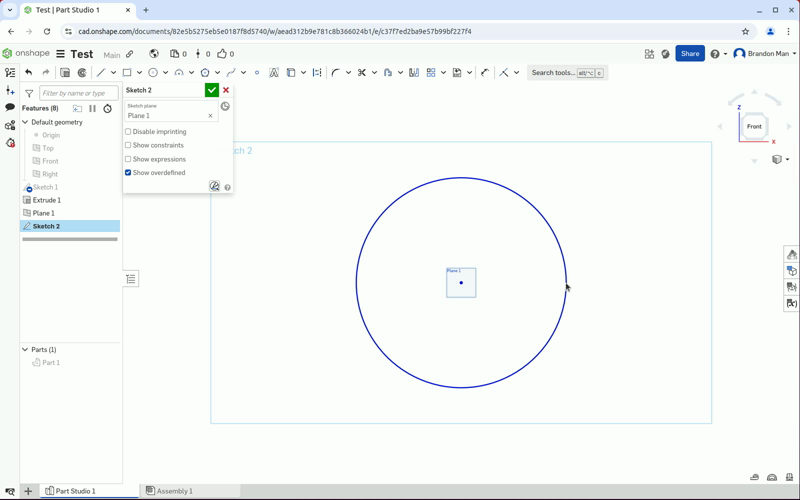
mouse_move(432, 296)
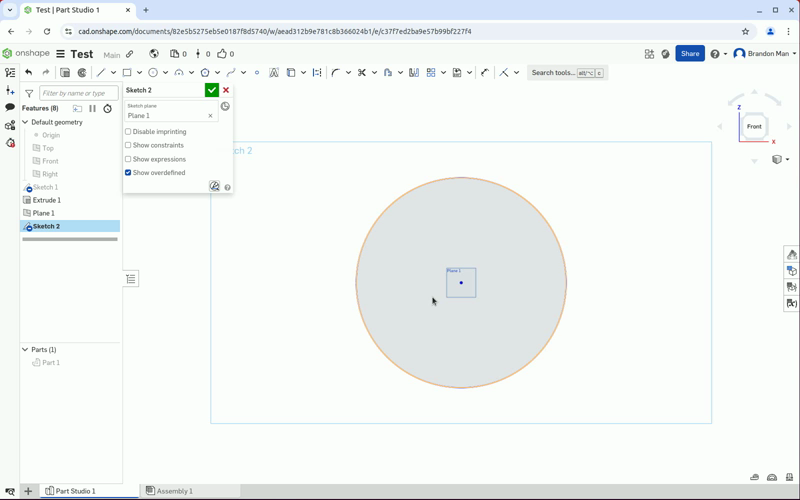
click(432, 296)
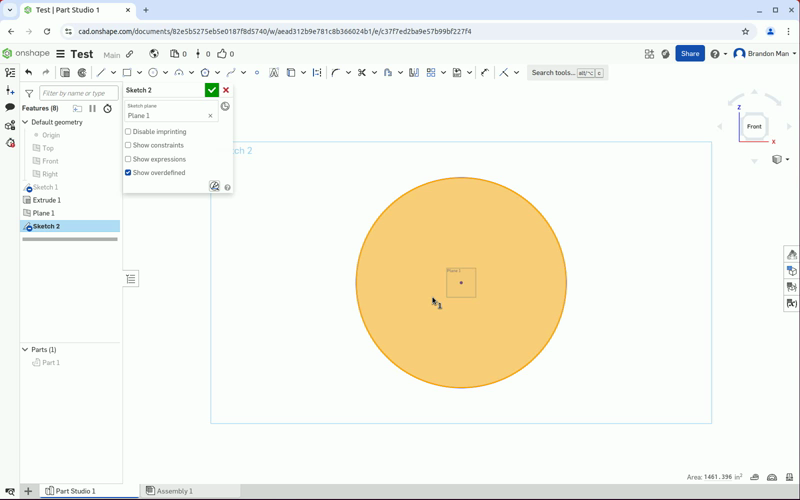
mouse_move(73, 352)
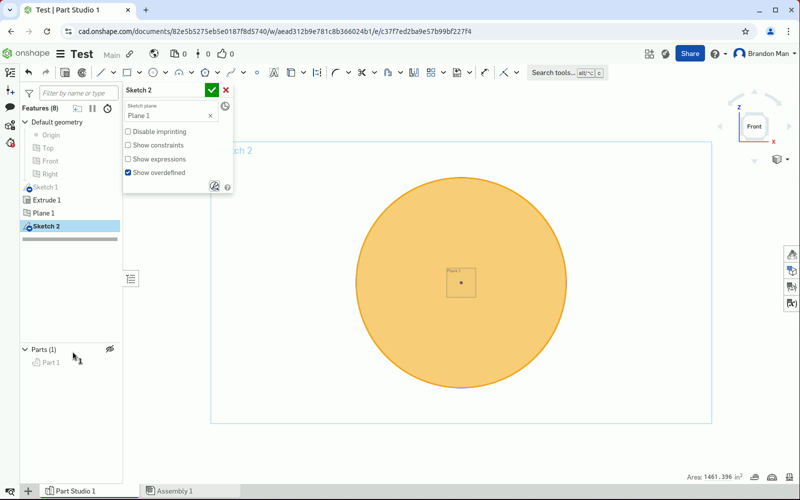
key(shift+y)
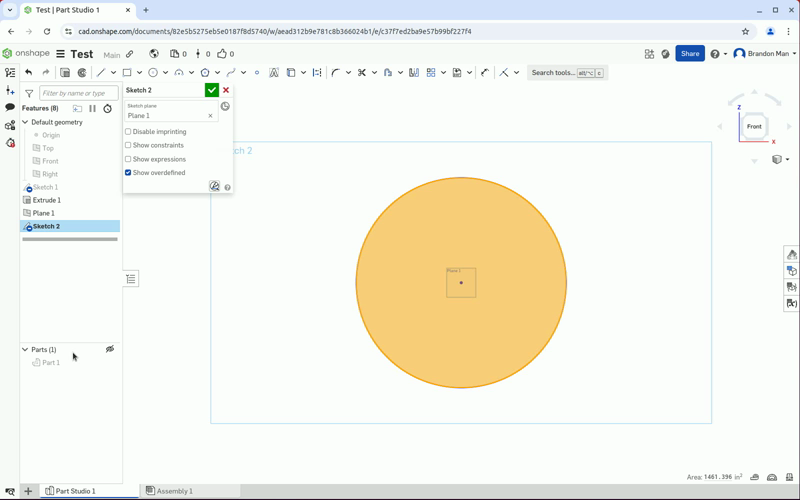
key(shift+e)
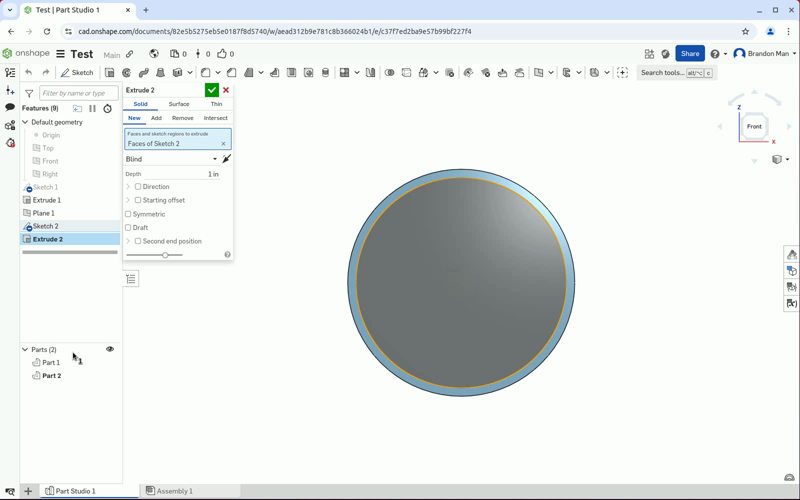
mouse_move(143, 106)
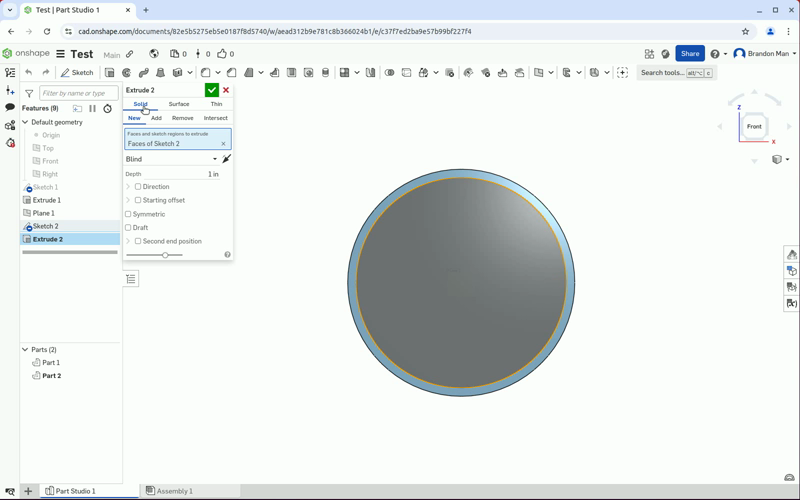
click(143, 106)
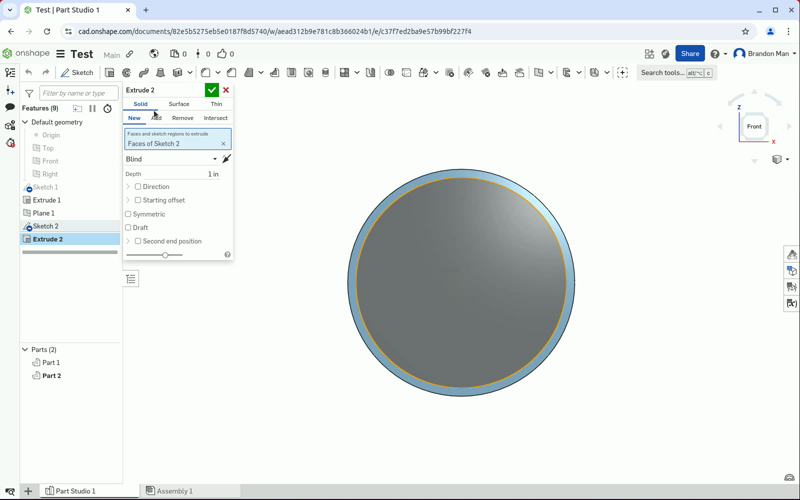
mouse_move(186, 120)
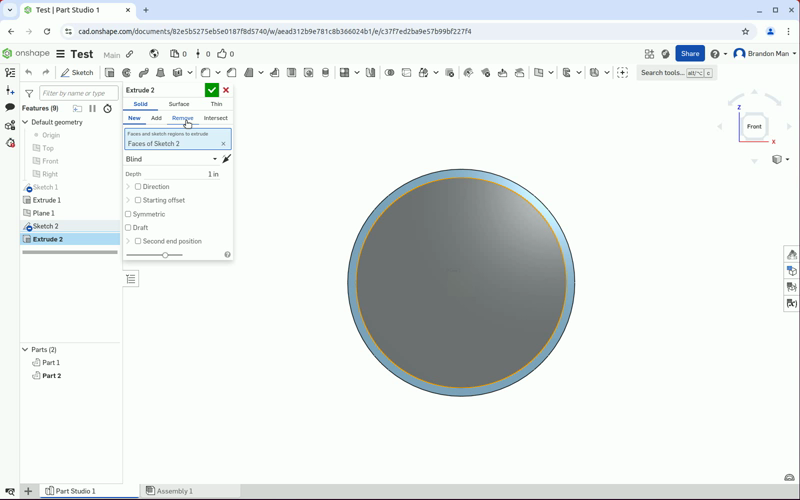
click(186, 120)
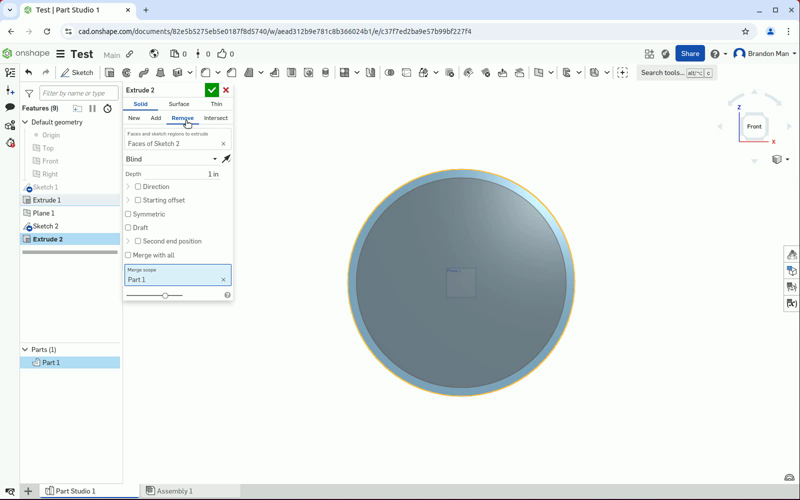
key(tab, 4)
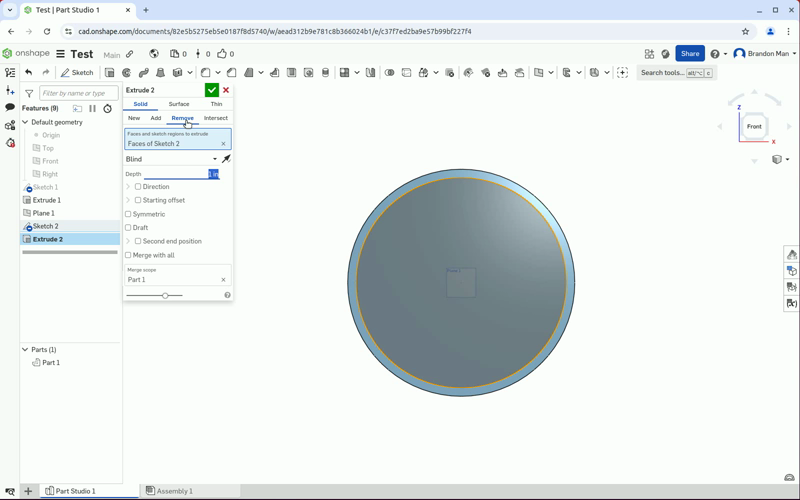
text(5.055)
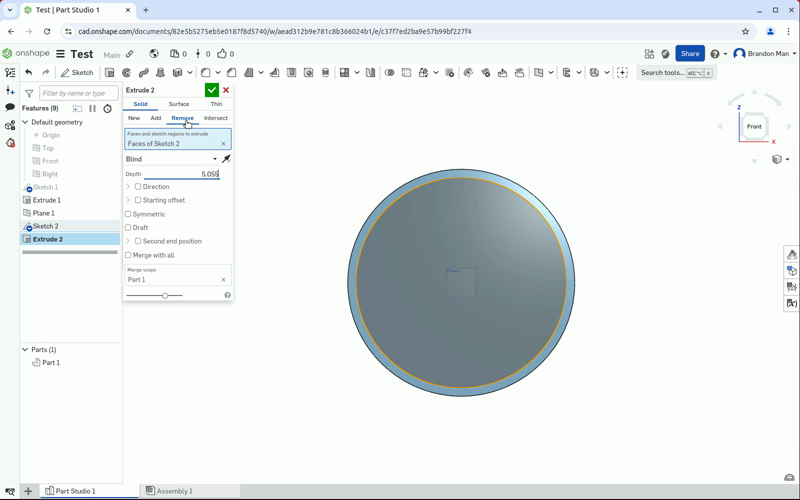
key(tab, 6)
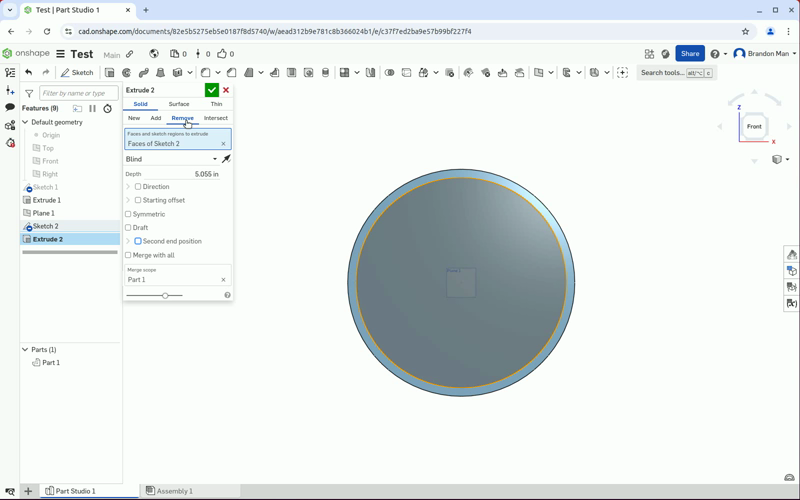
key(space)
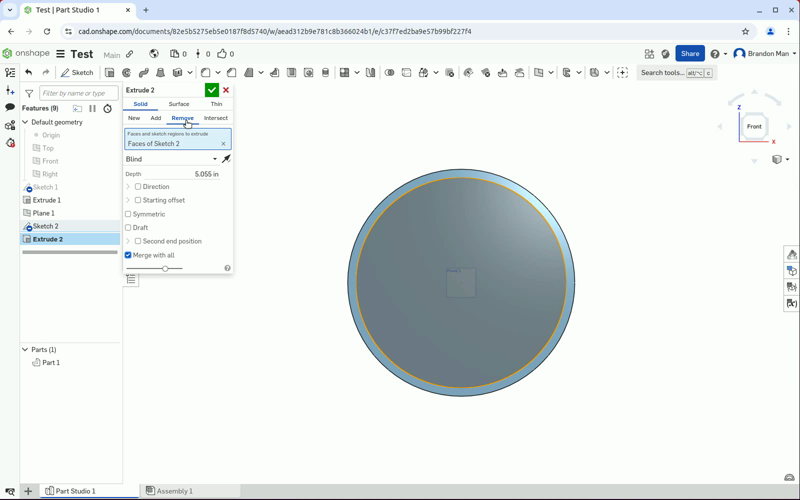
key(enter)
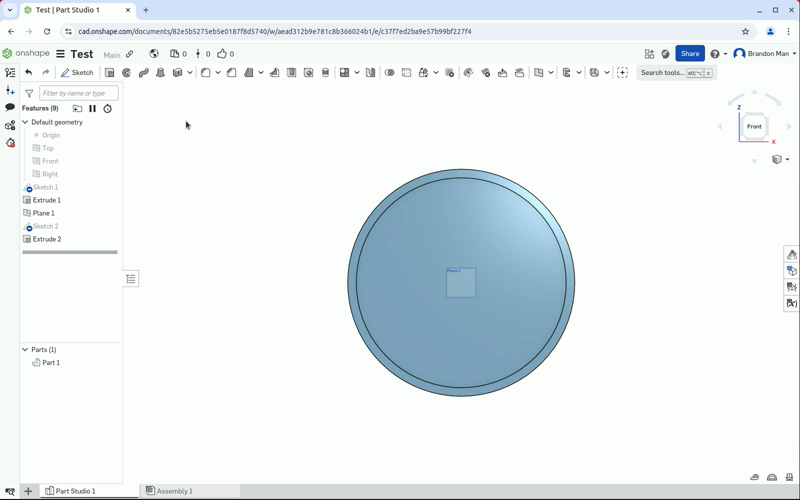
key(shift+h)
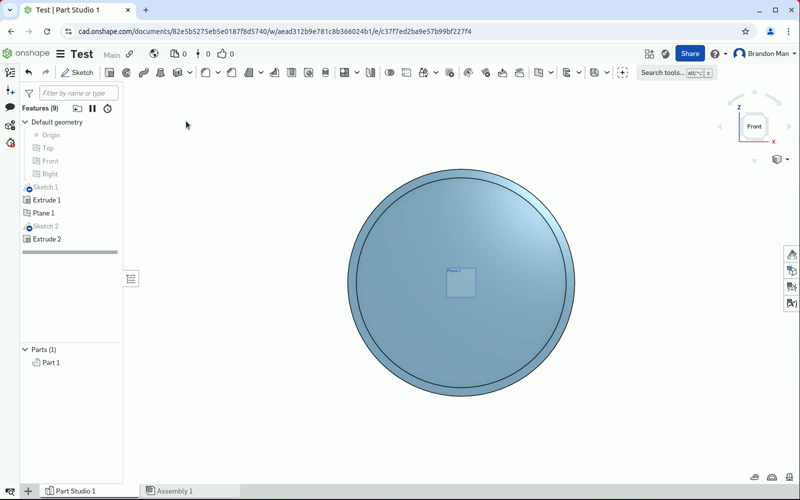
key(shift+h)
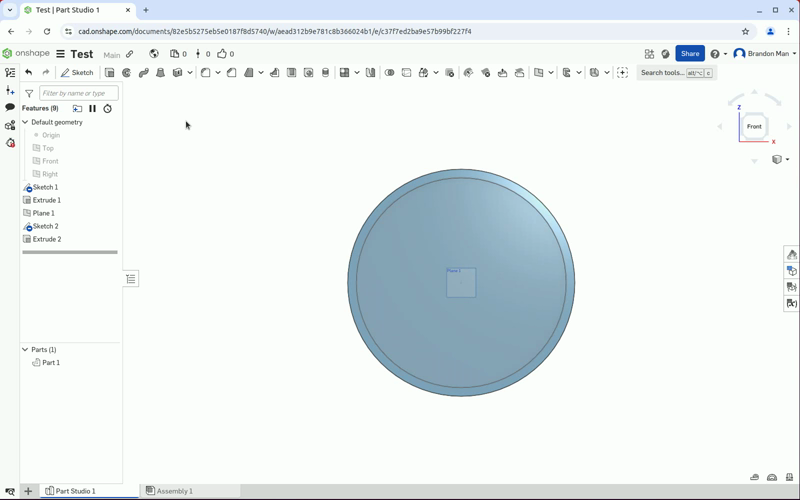
key(shift+7)
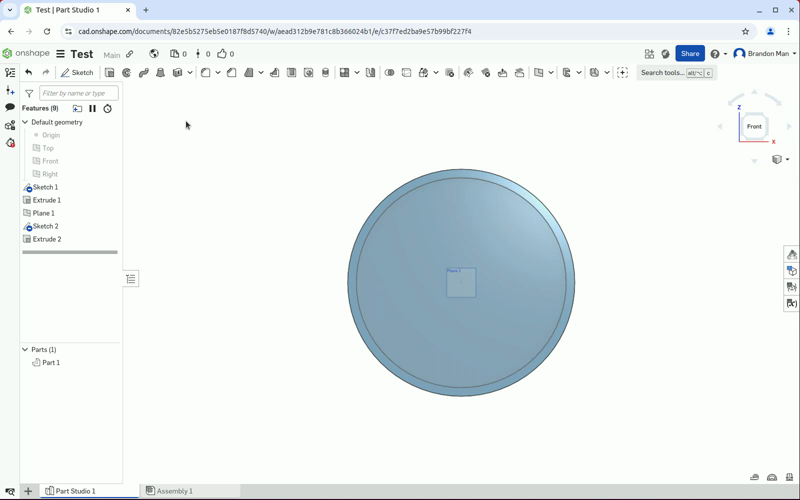
key(left, 2)
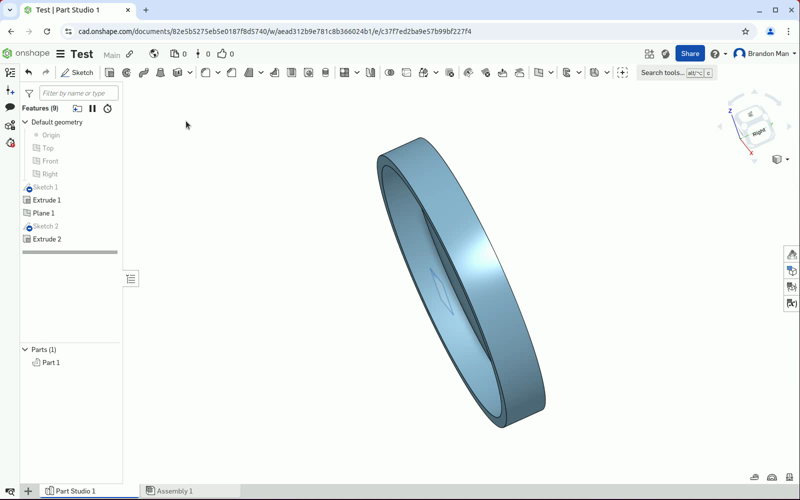
key(down, 2)
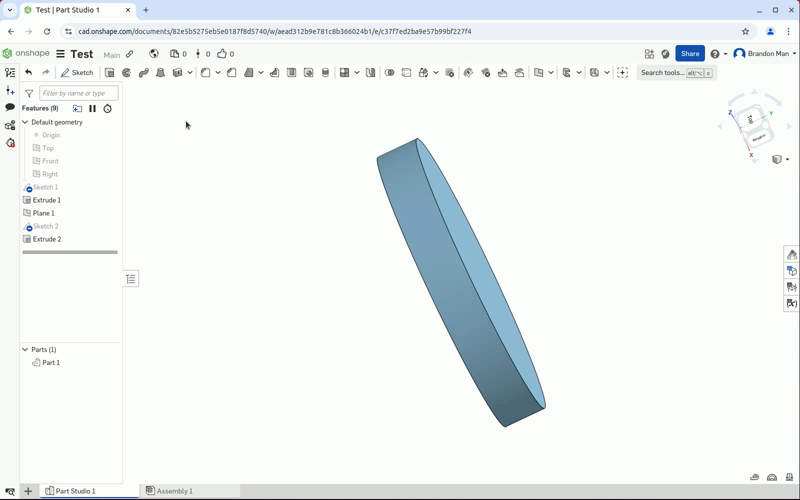
key(up, 2)
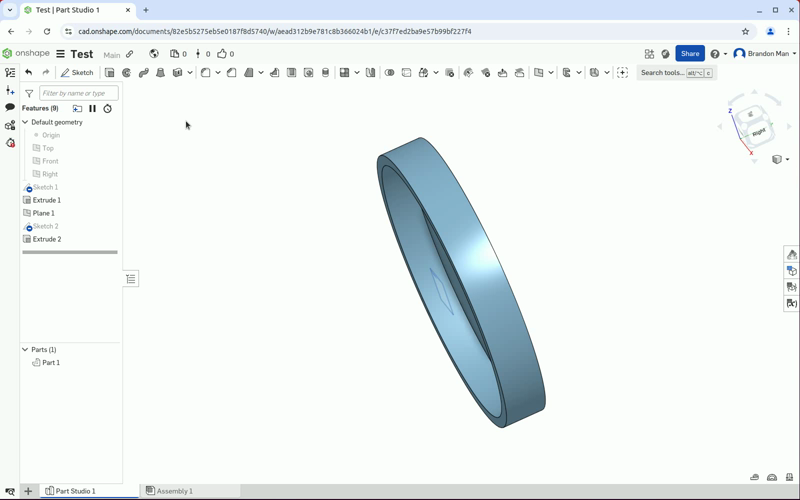
key(right, 2)
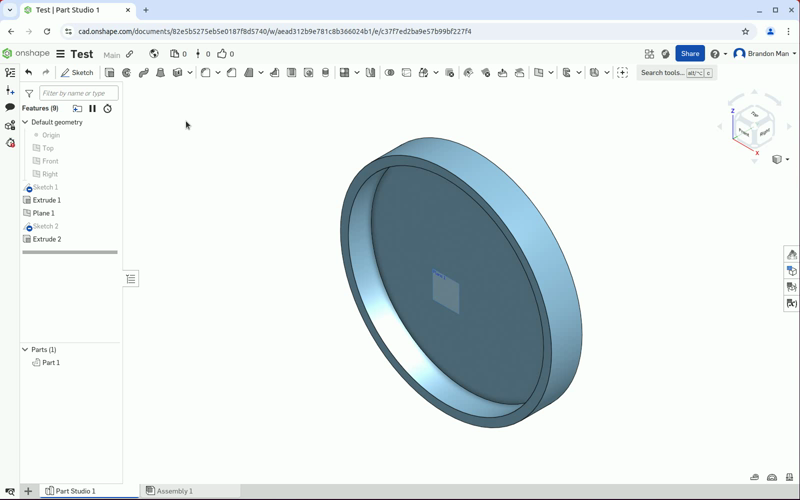
mouse_move(73, 189)
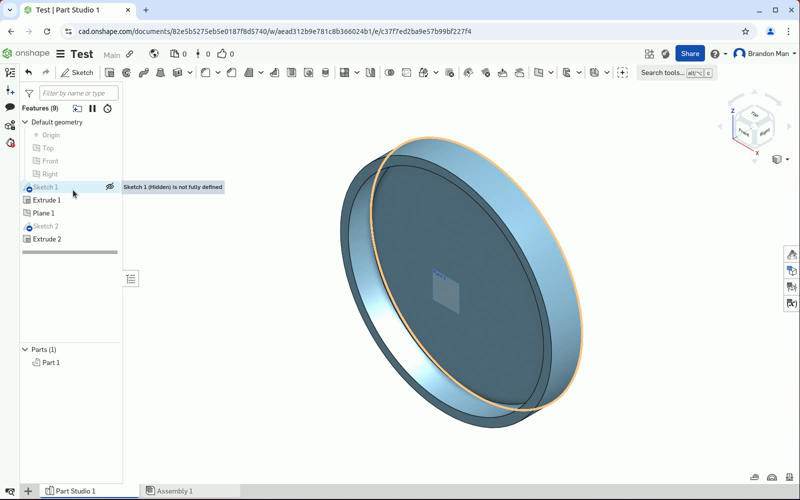
click(73, 189)